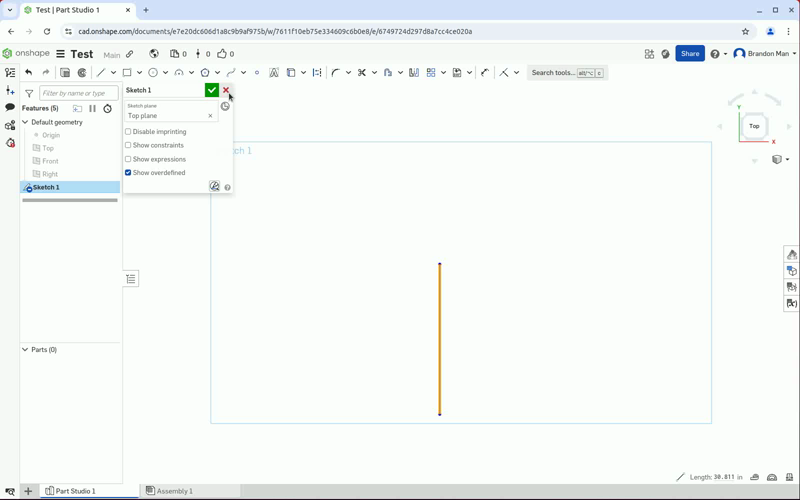
key(shift+h)
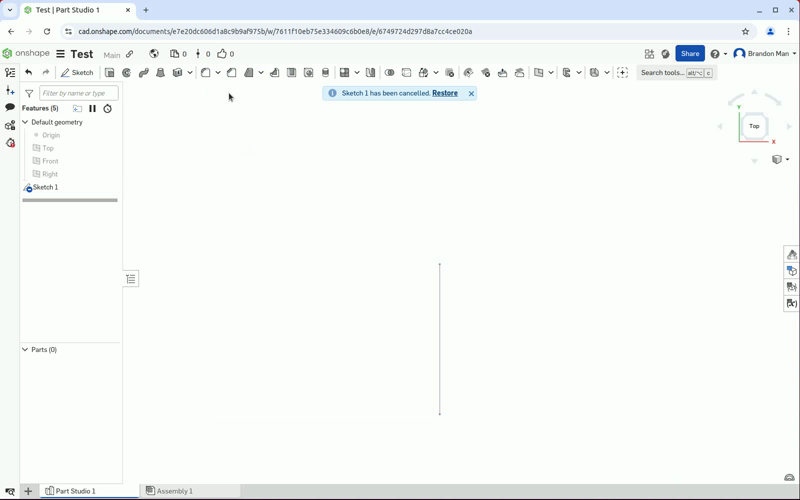
key(shift+s)
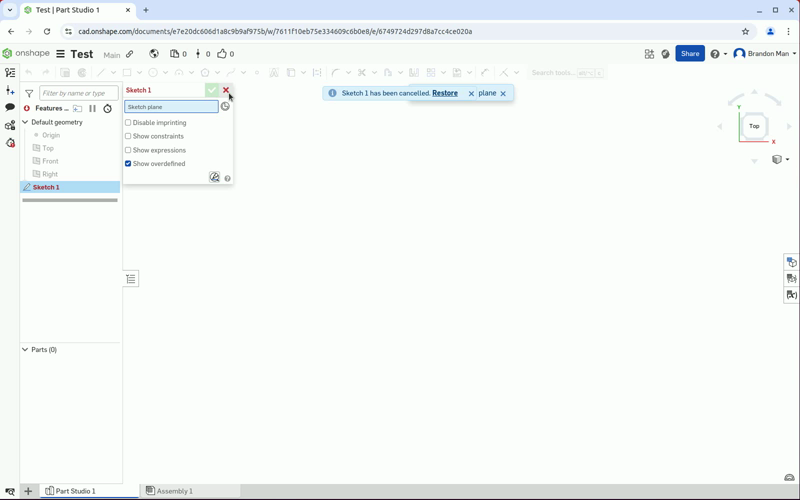
mouse_move(73, 150)
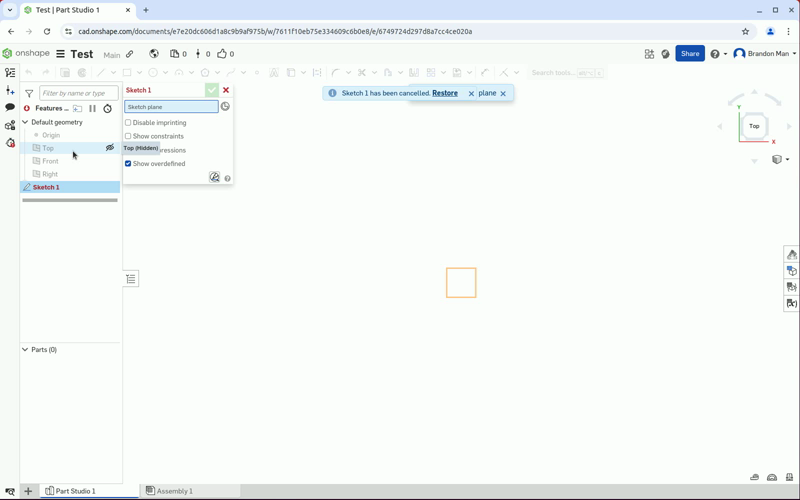
click(73, 150)
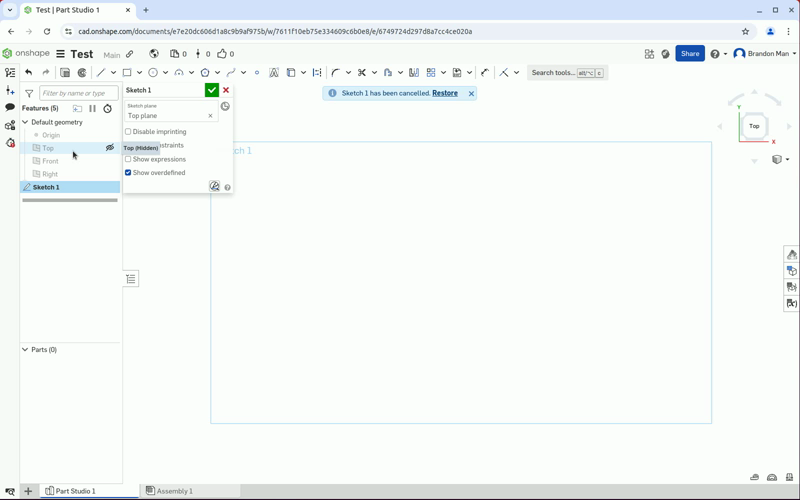
mouse_move(73, 352)
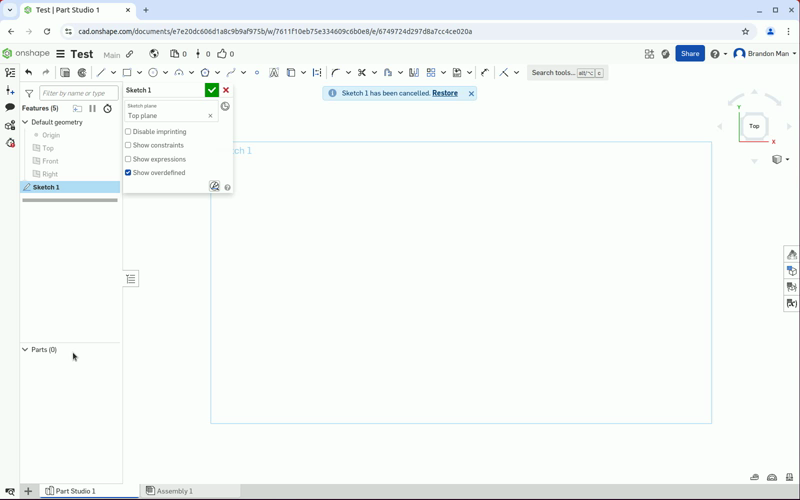
key(y)
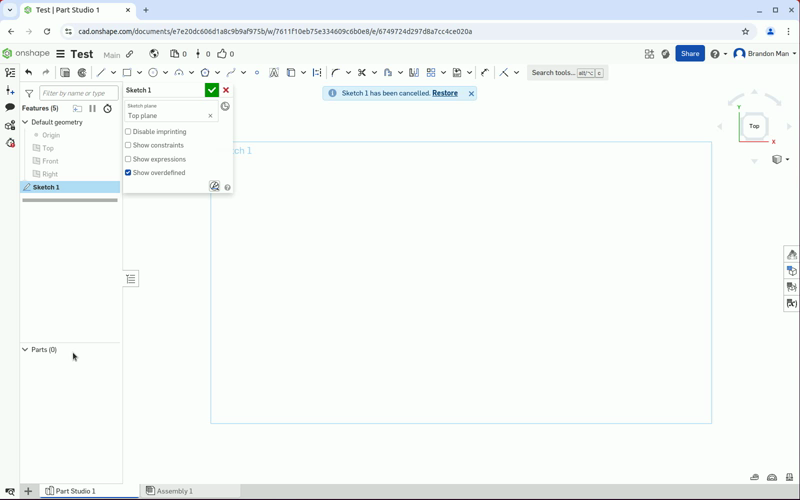
key(c)
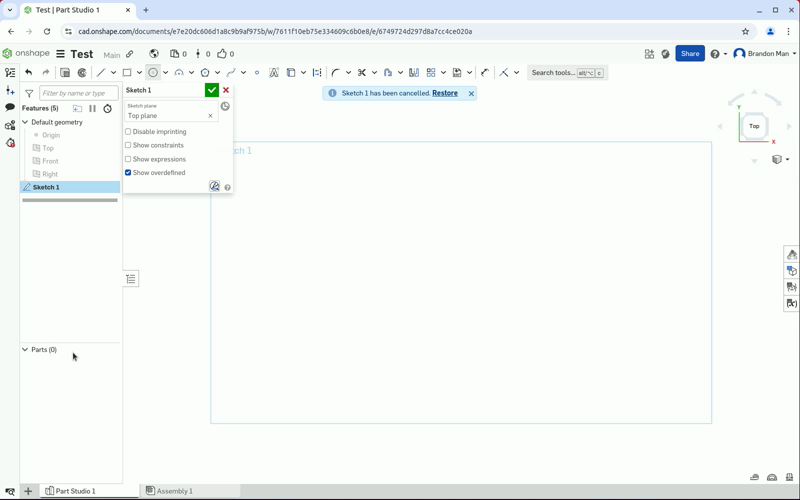
key_down(shift)
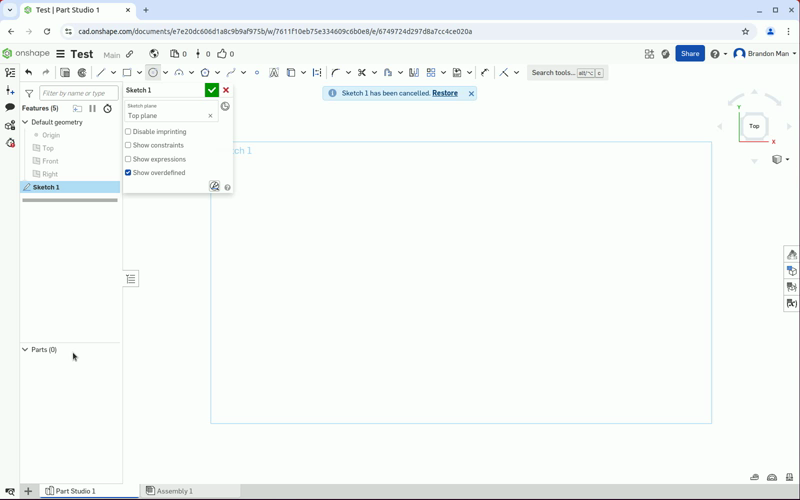
mouse_move(461, 282)
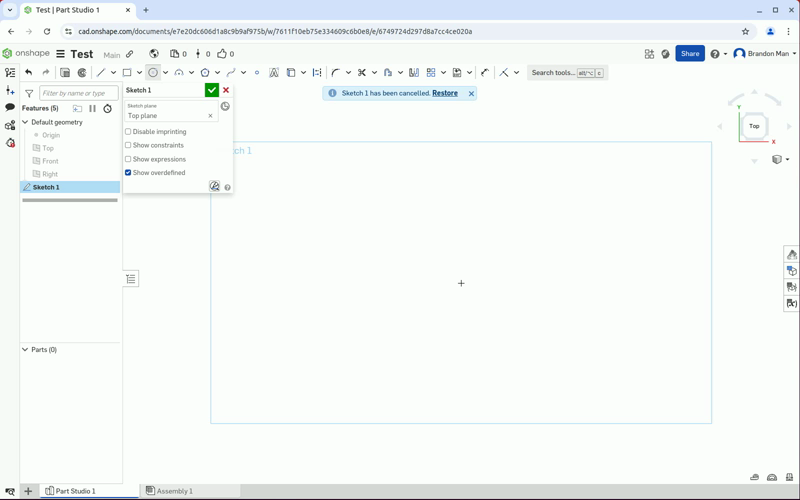
click(461, 282)
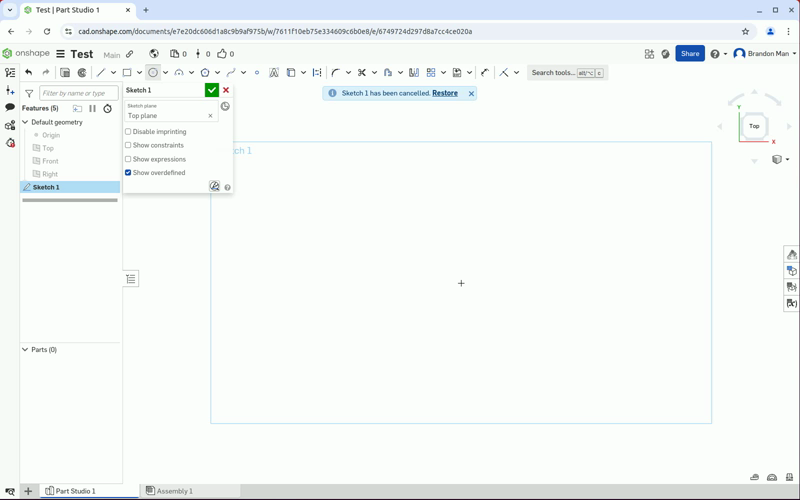
key_up(shift)
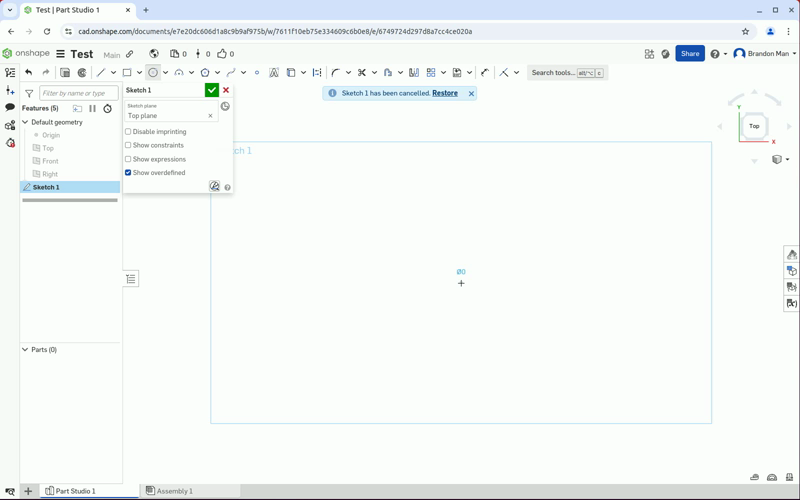
mouse_move(548, 282)
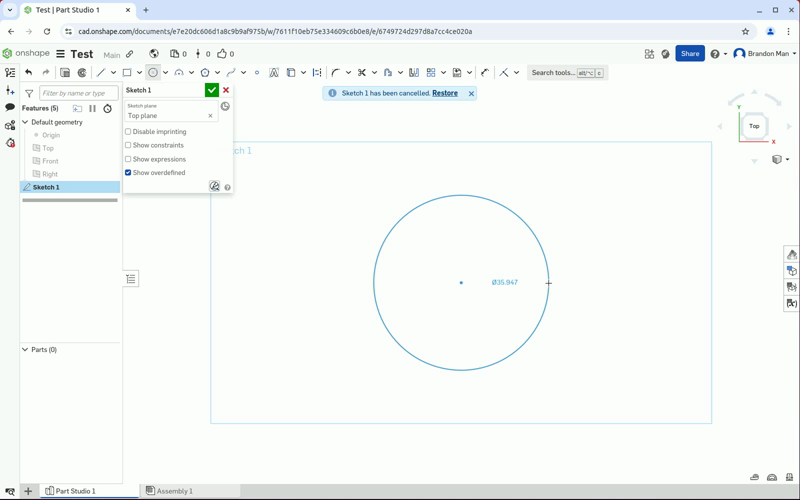
click(548, 282)
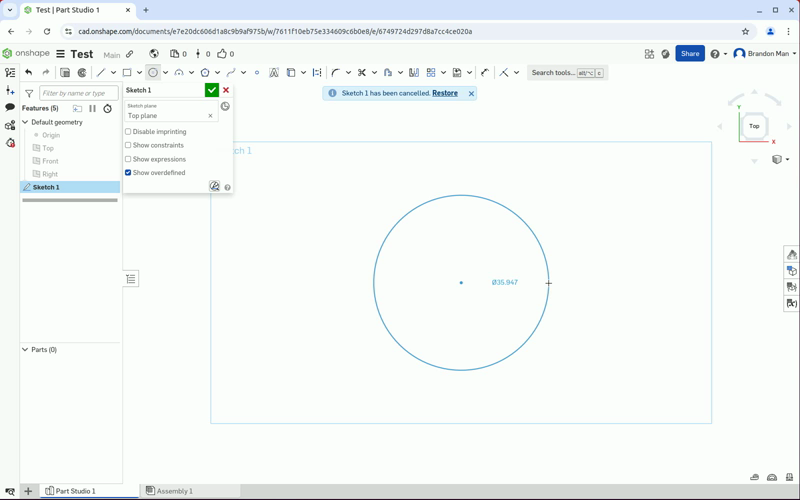
key(esc)
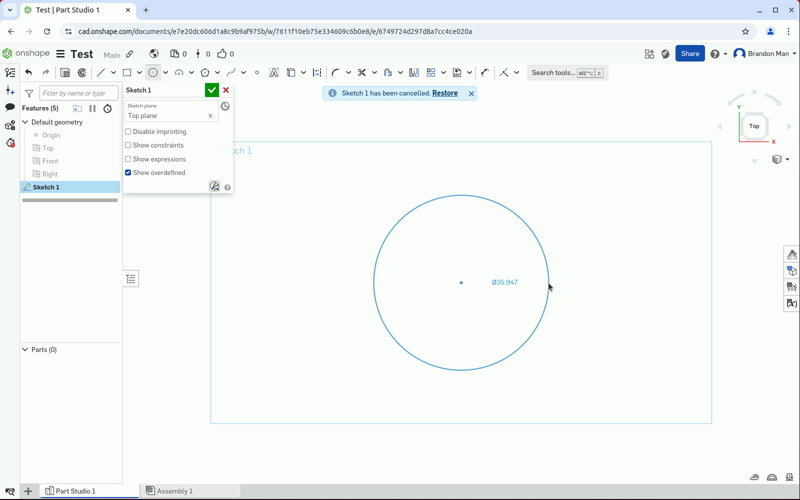
mouse_move(489, 226)
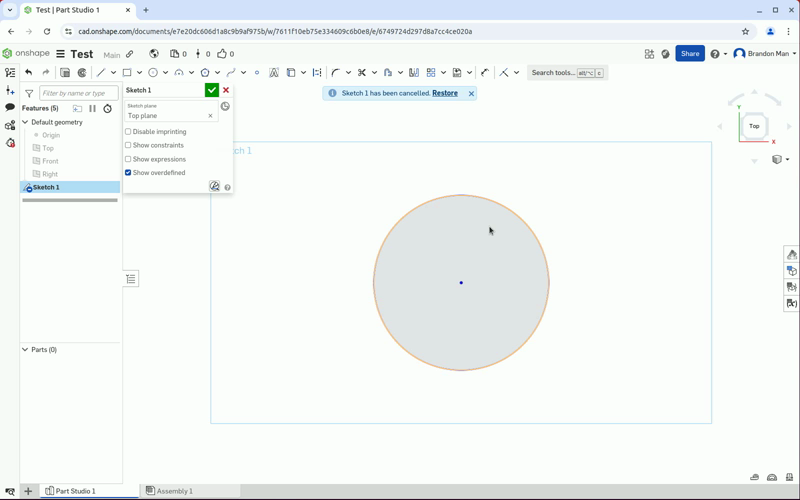
click(489, 226)
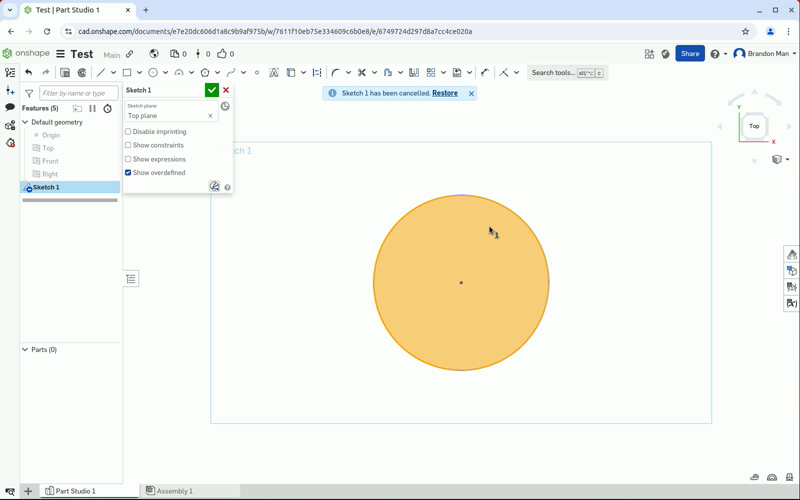
mouse_move(73, 352)
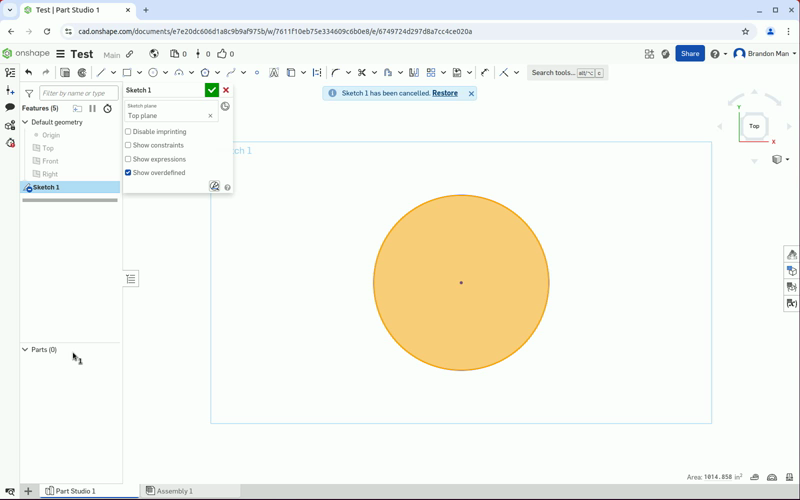
key(shift+y)
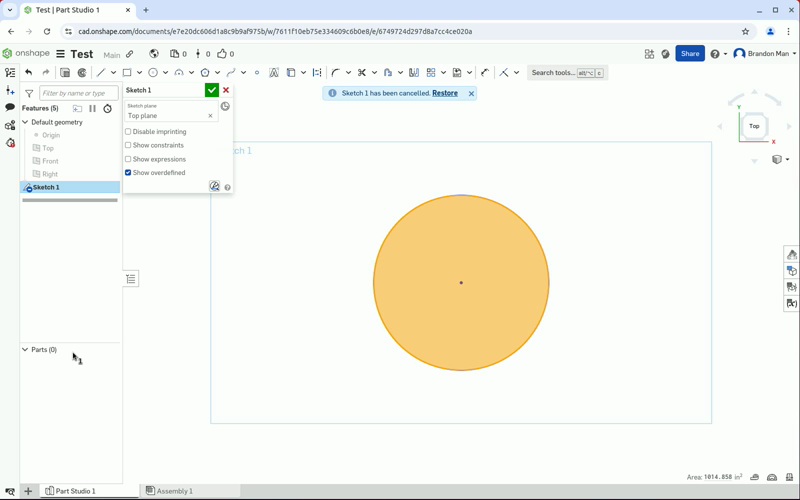
key(shift+e)
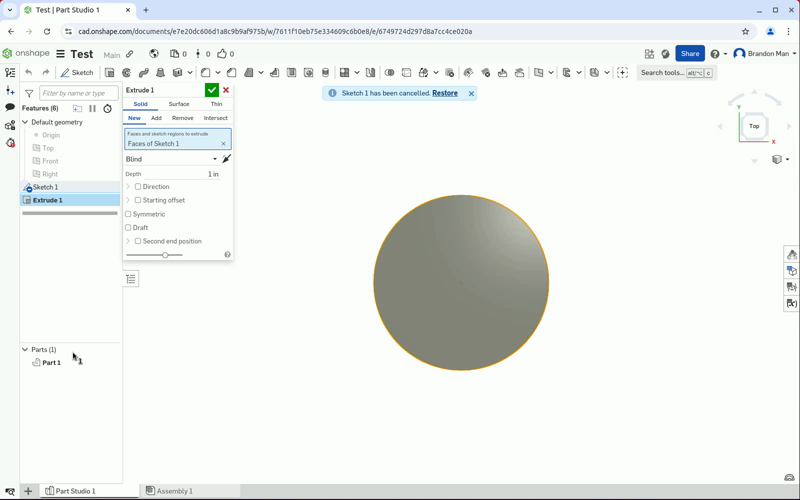
mouse_move(143, 106)
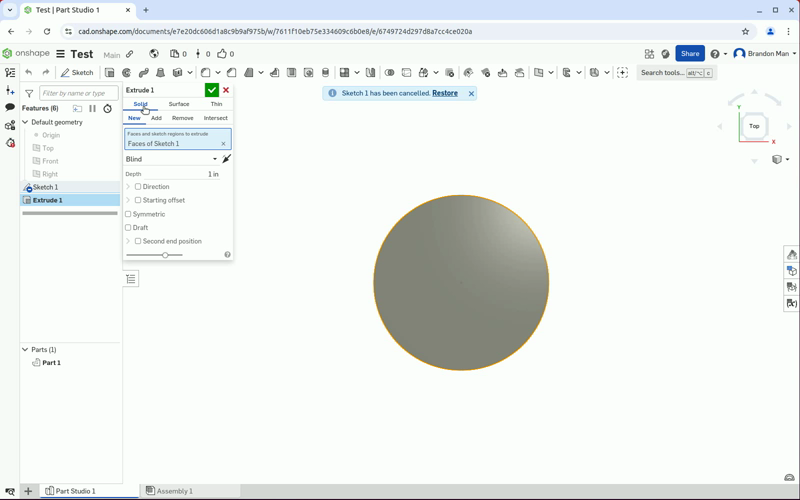
click(143, 106)
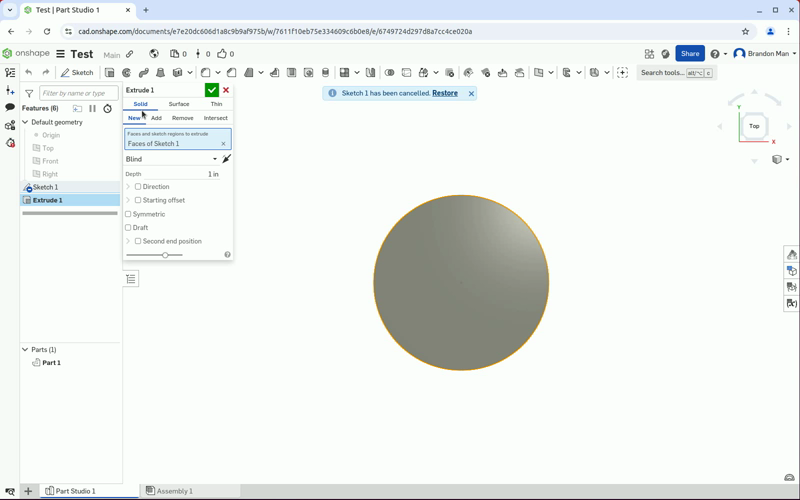
mouse_move(137, 120)
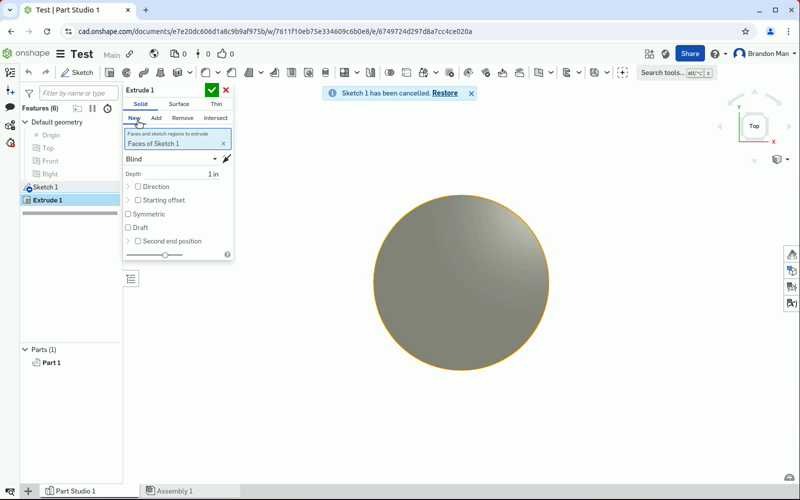
click(137, 120)
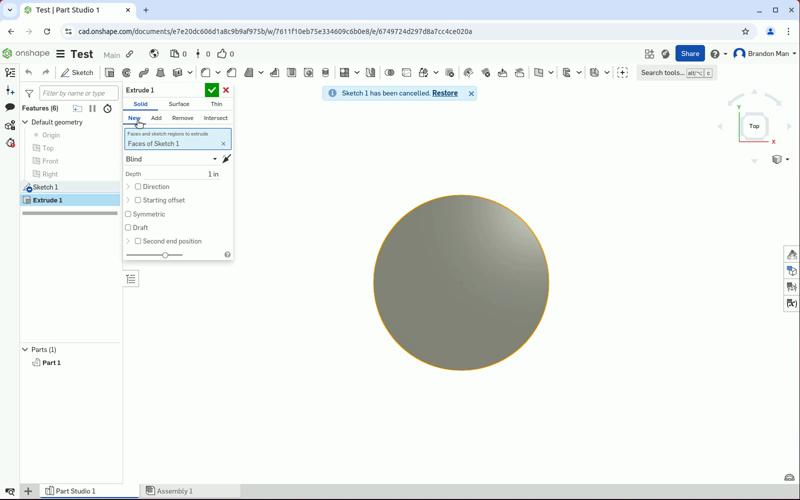
key(tab, 4)
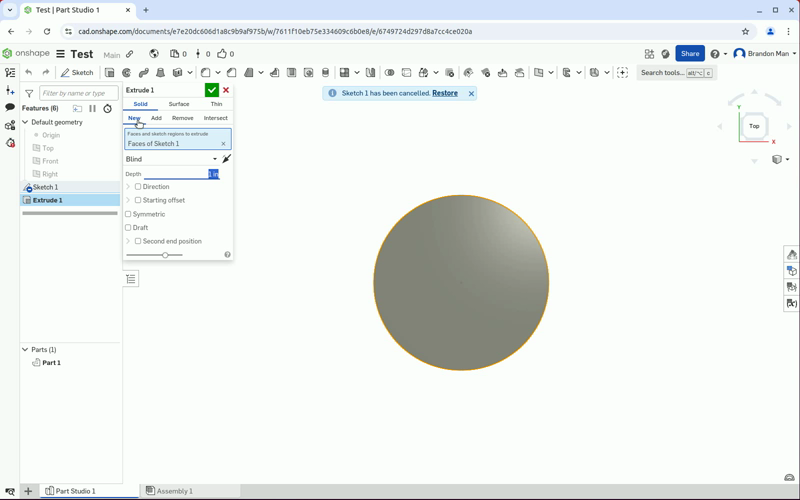
text(0.722)
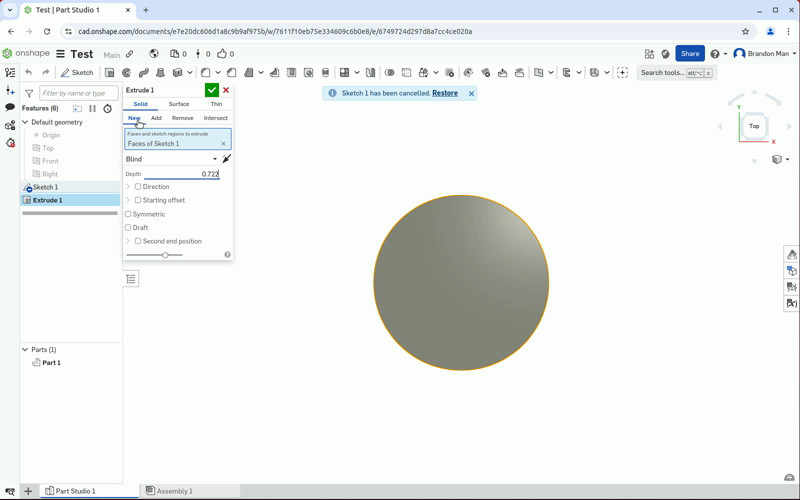
key(enter)
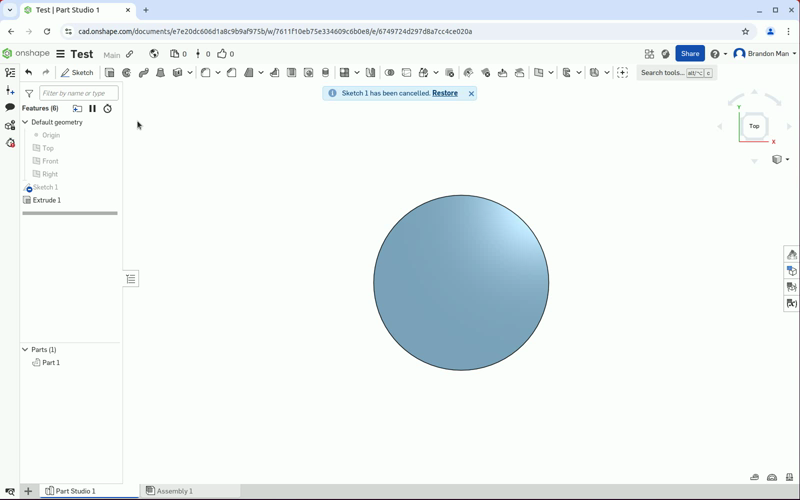
key(shift+h)
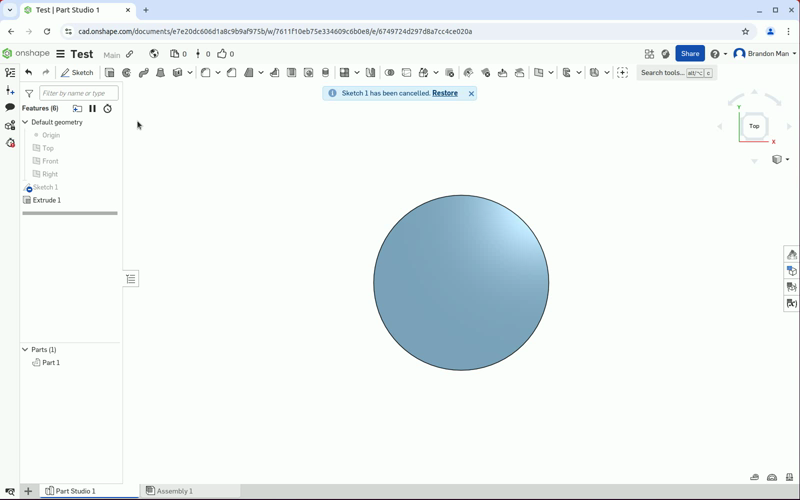
key(shift+h)
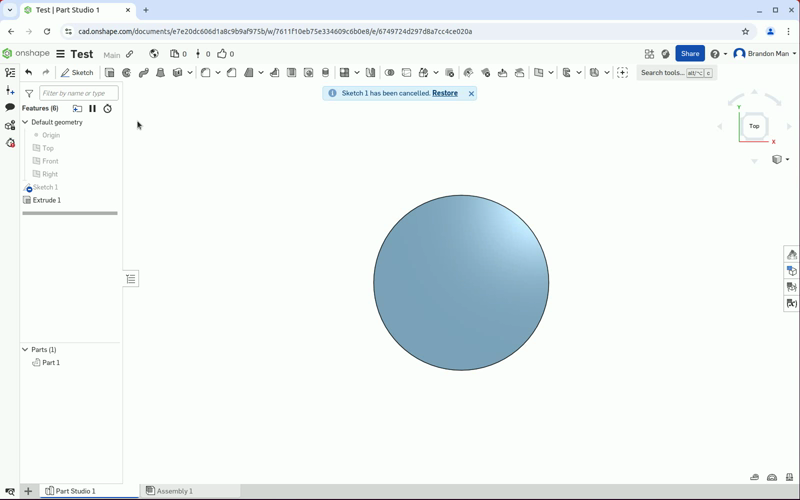
mouse_move(73, 189)
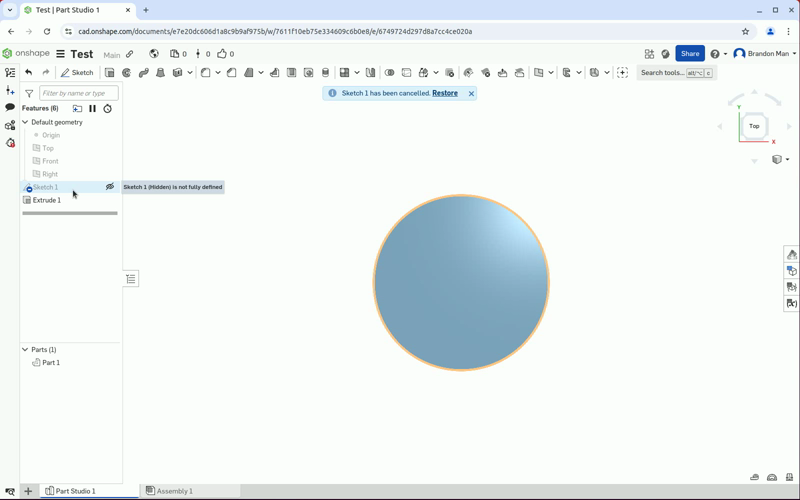
click(73, 189)
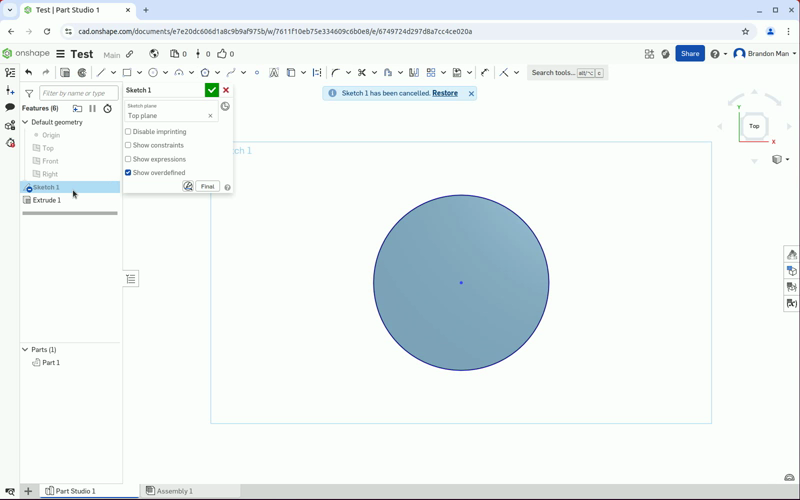
mouse_move(229, 92)
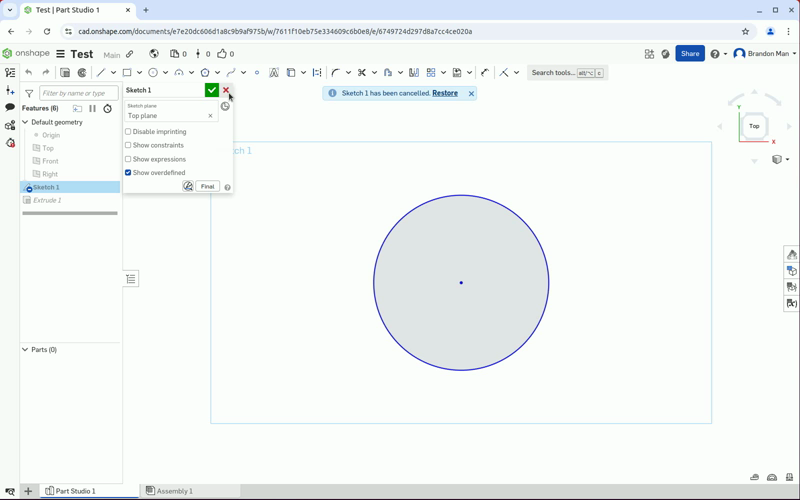
click(229, 92)
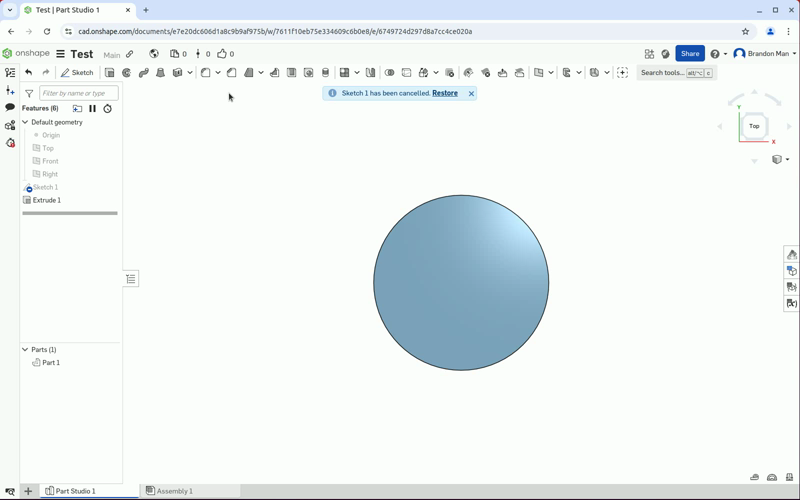
mouse_move(541, 75)
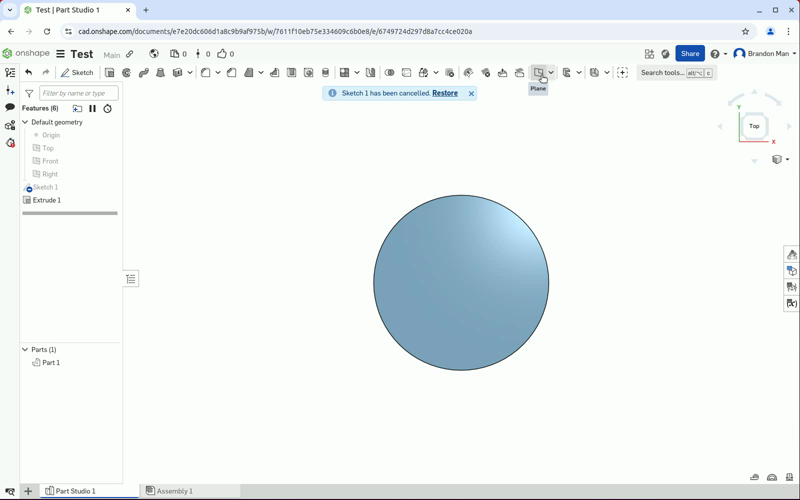
click(541, 75)
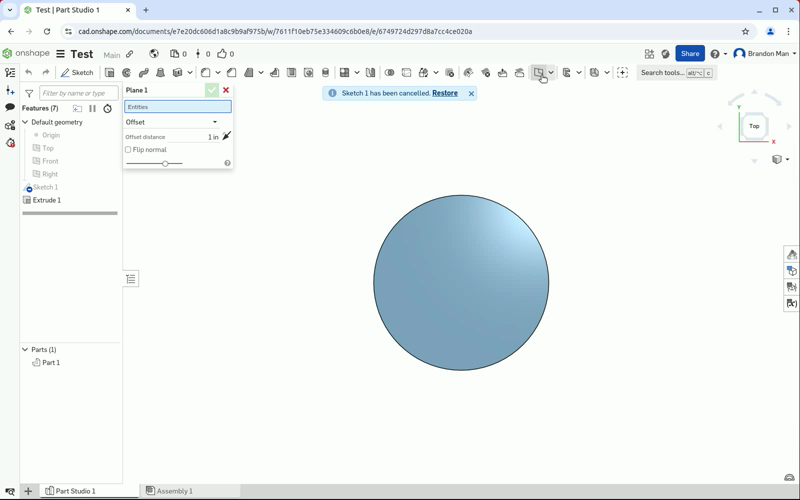
mouse_move(73, 150)
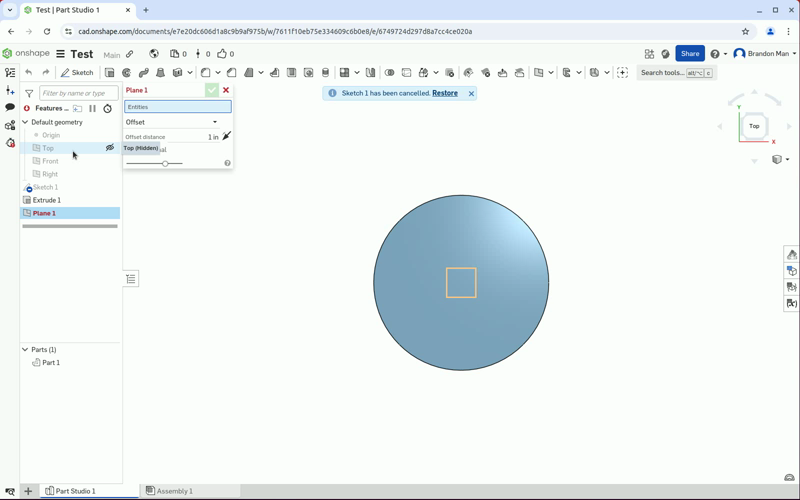
click(73, 150)
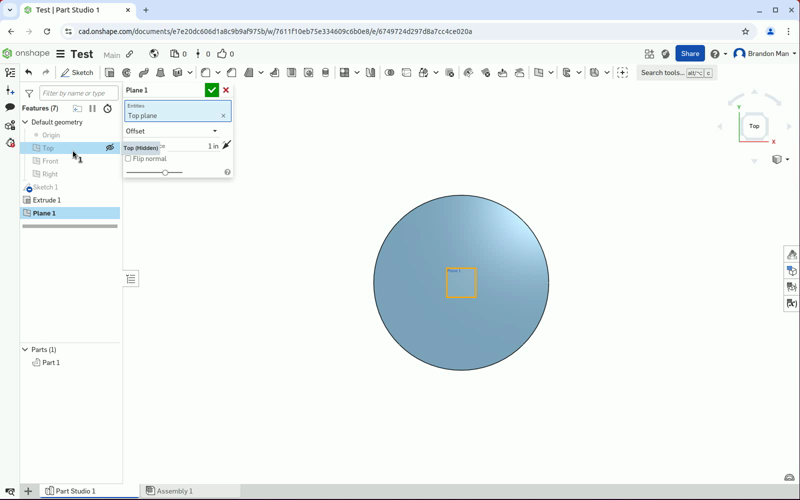
key(tab, 2)
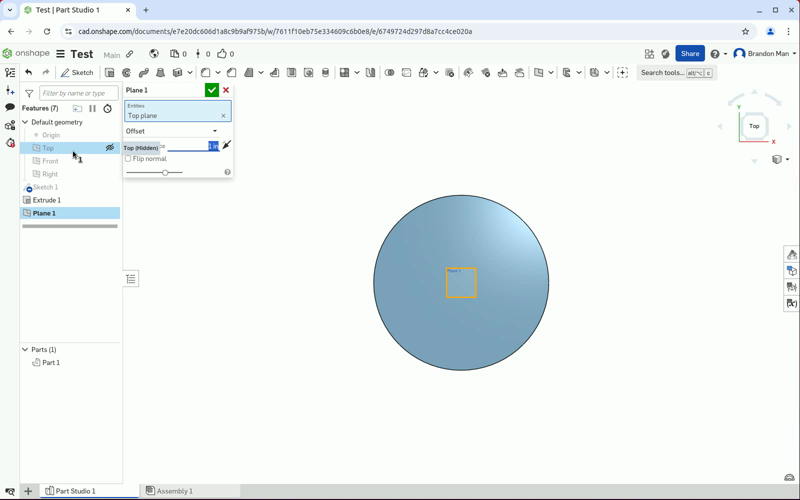
text(0.709)
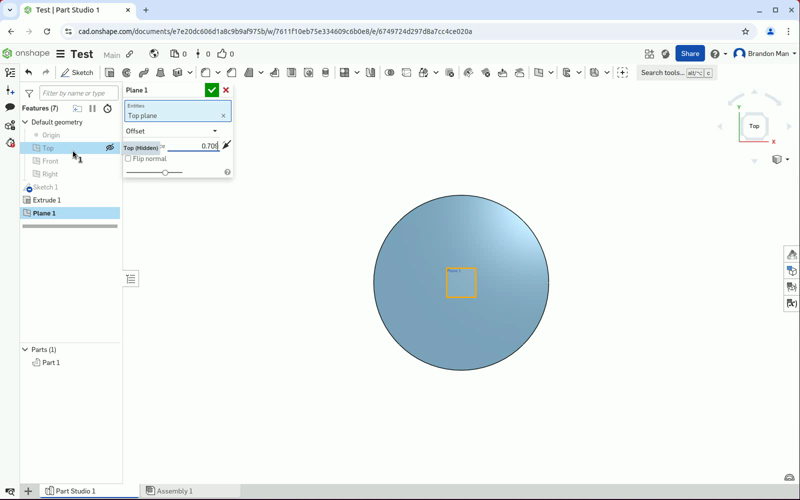
key(enter, 2)
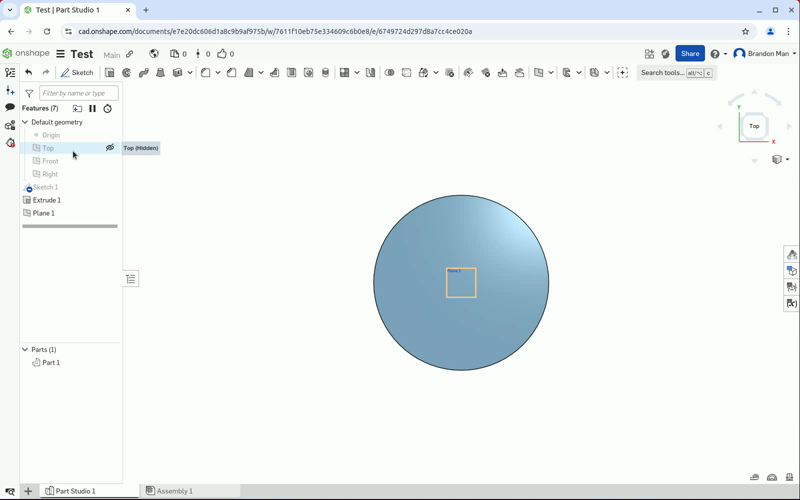
key(shift+s)
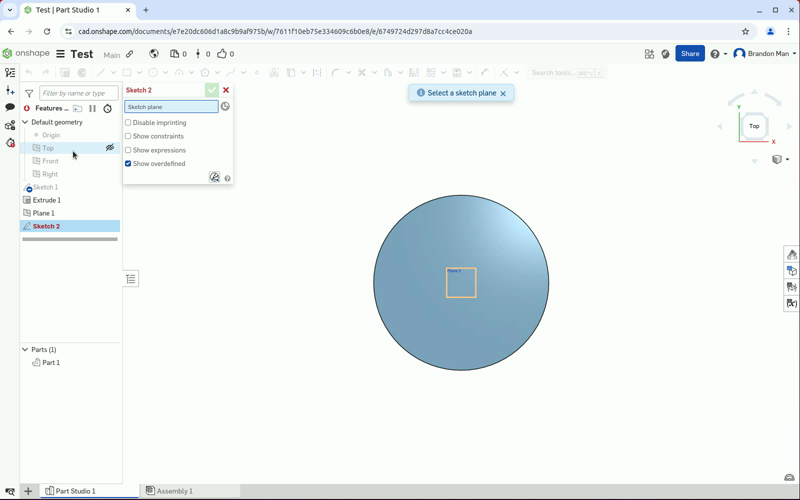
mouse_move(73, 215)
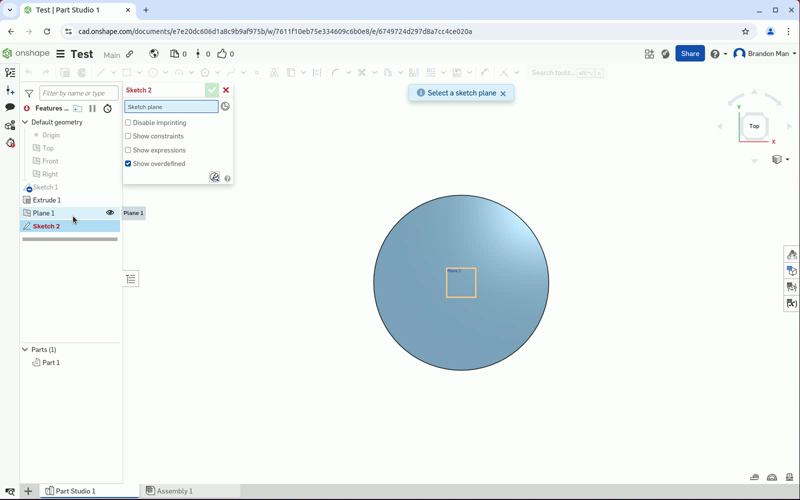
click(73, 215)
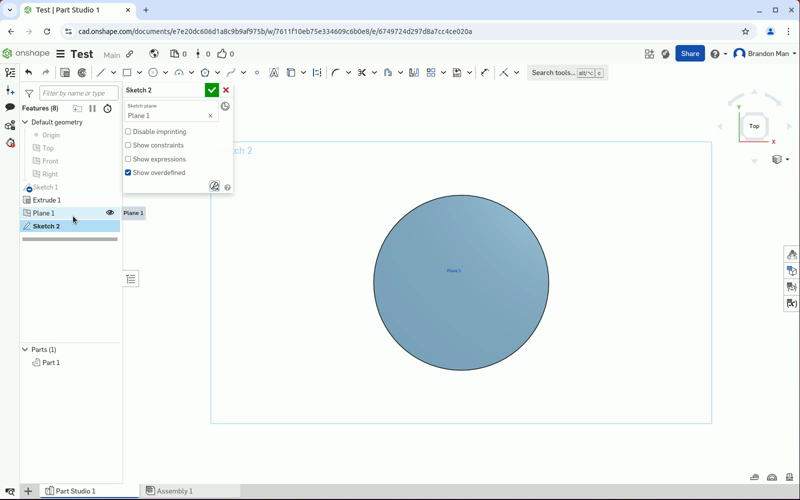
mouse_move(73, 352)
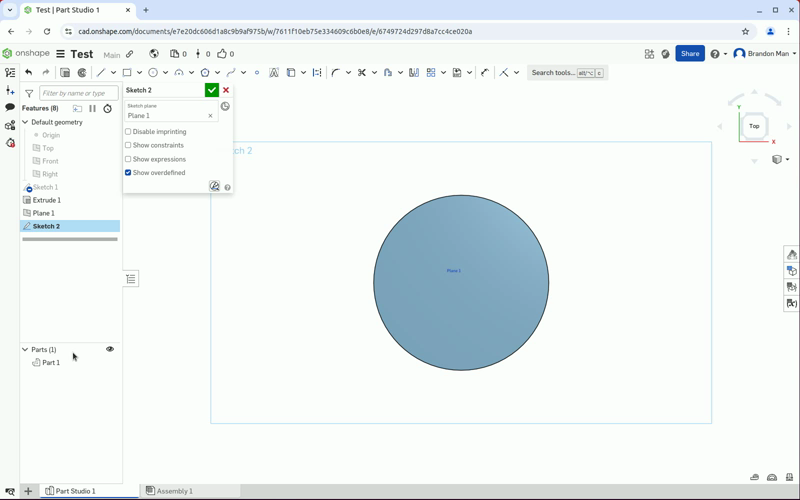
key(y)
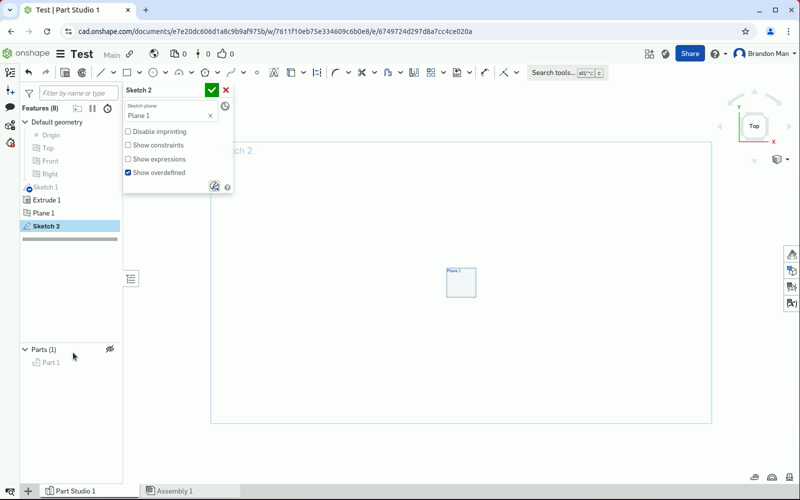
key(c)
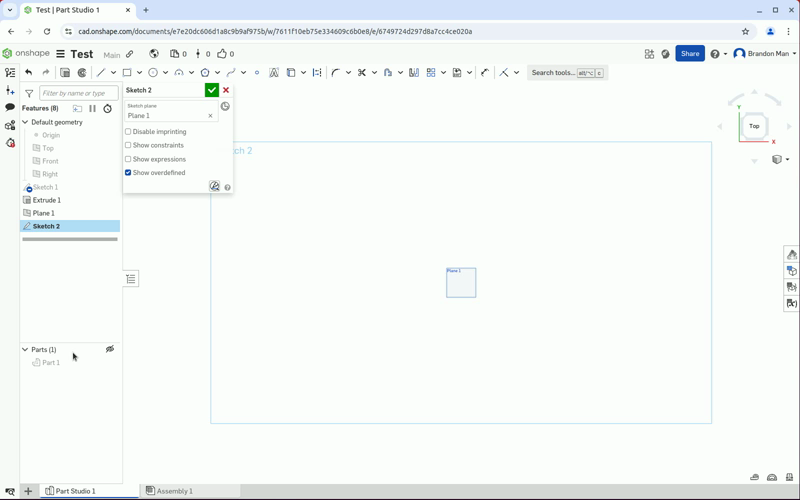
key_down(shift)
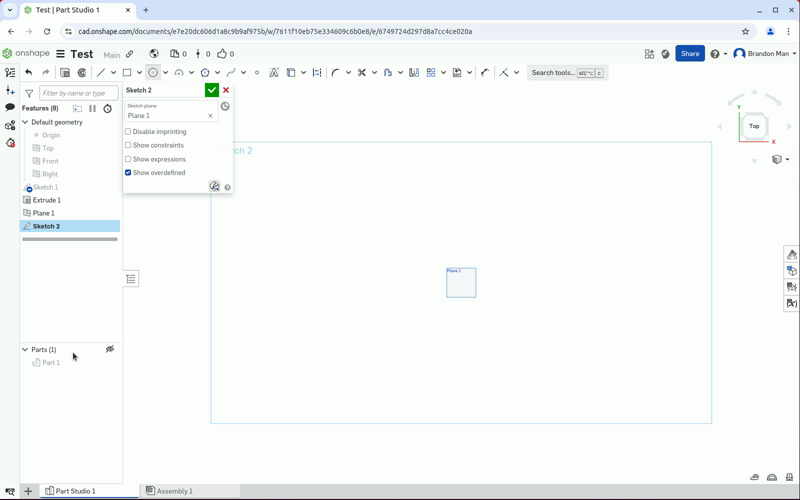
mouse_move(461, 282)
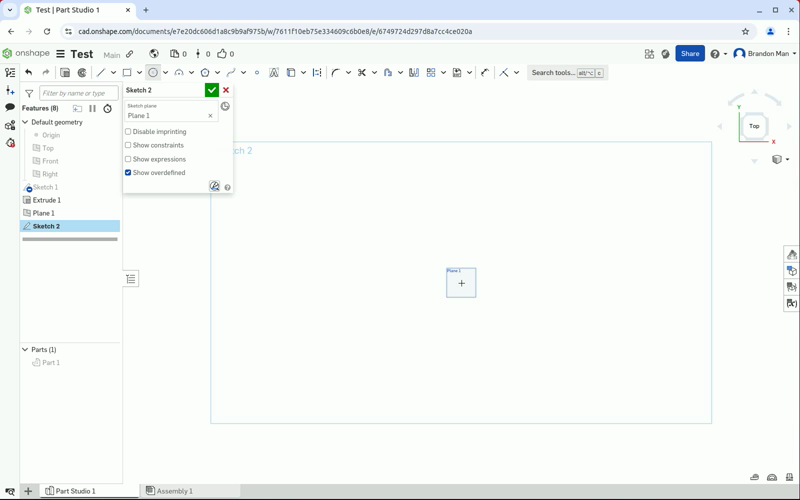
click(461, 282)
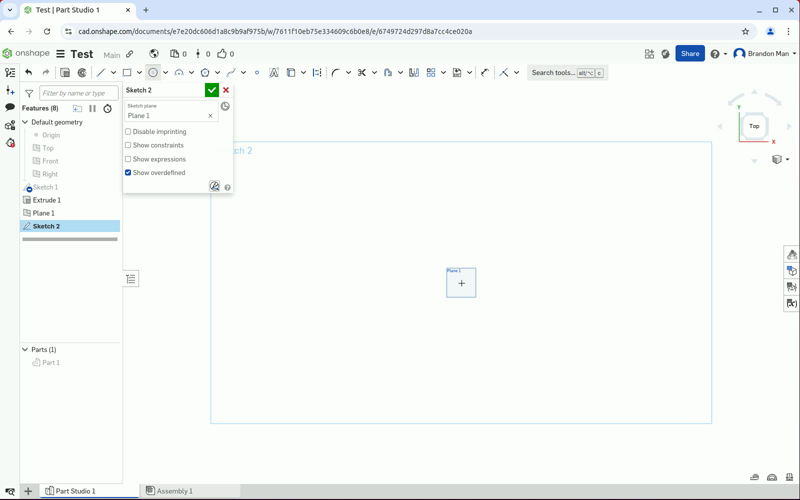
key_up(shift)
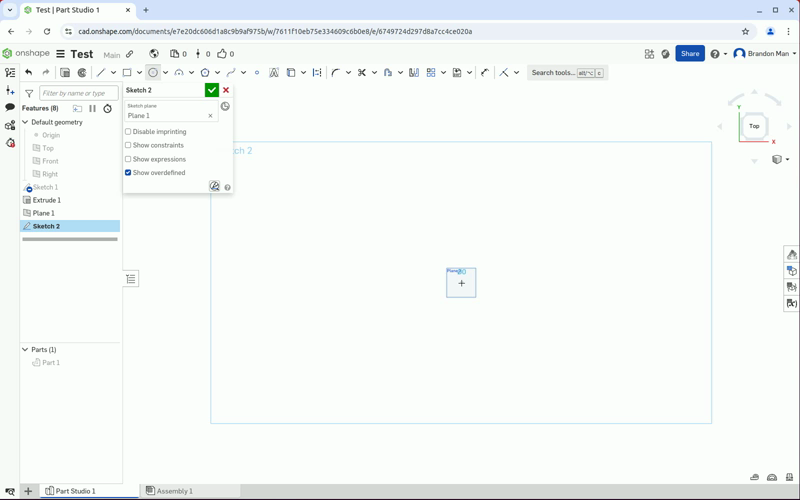
mouse_move(540, 282)
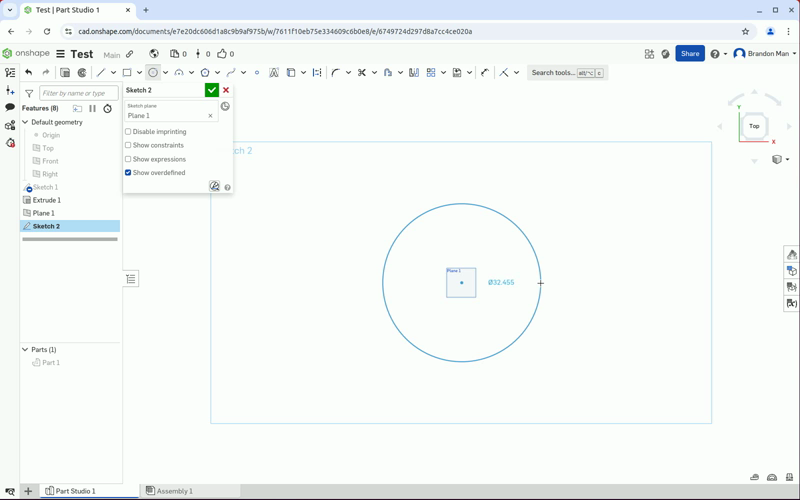
click(540, 282)
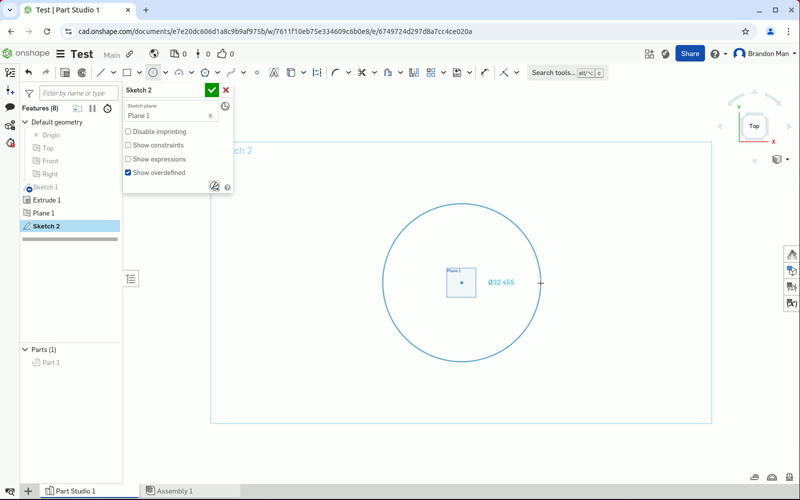
key(esc)
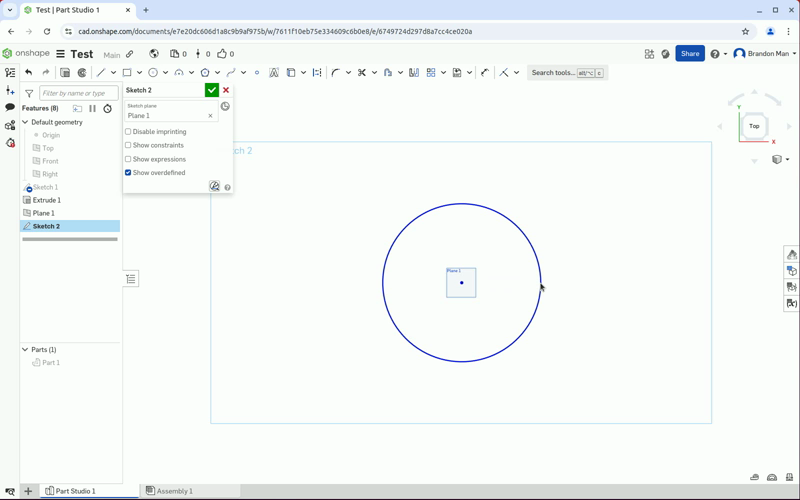
mouse_move(463, 241)
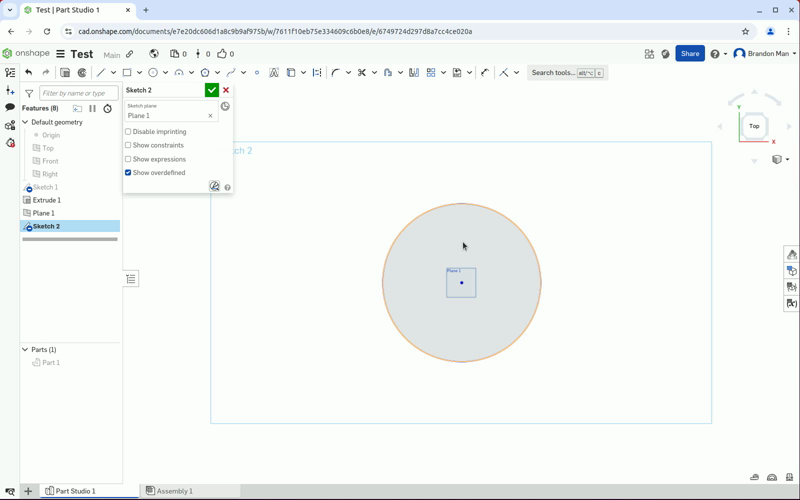
click(463, 241)
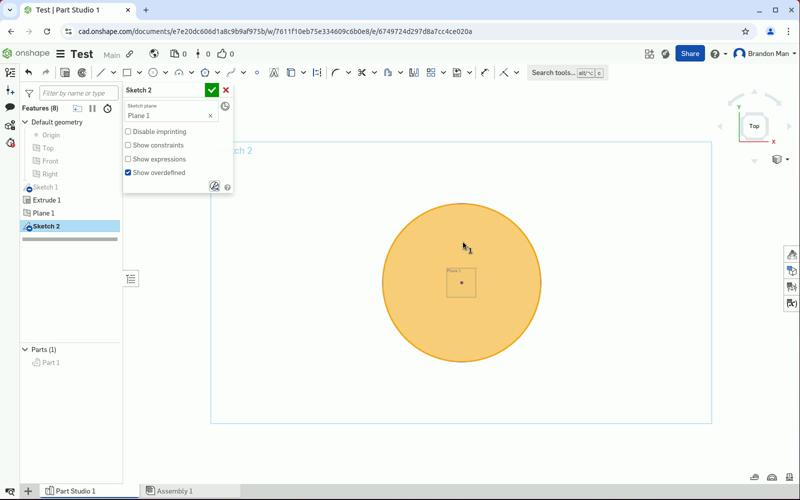
mouse_move(73, 352)
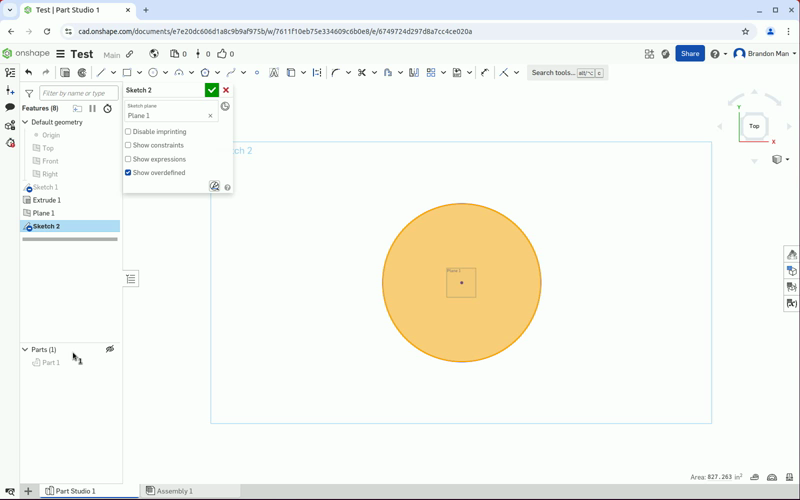
key(shift+y)
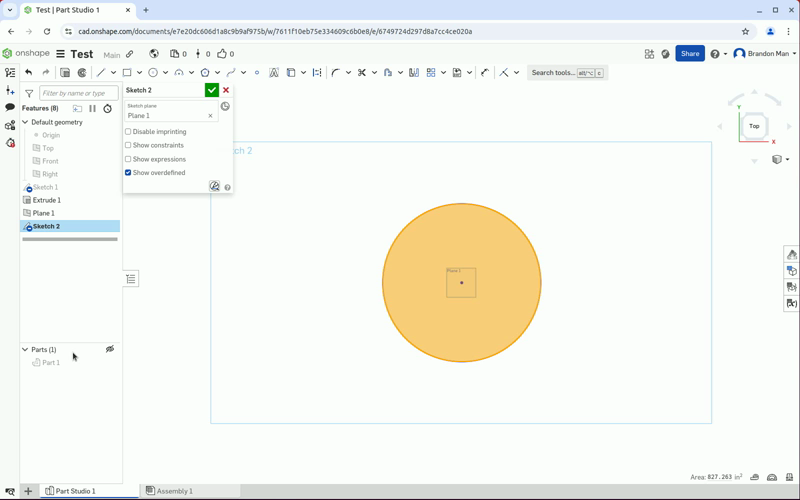
key(shift+e)
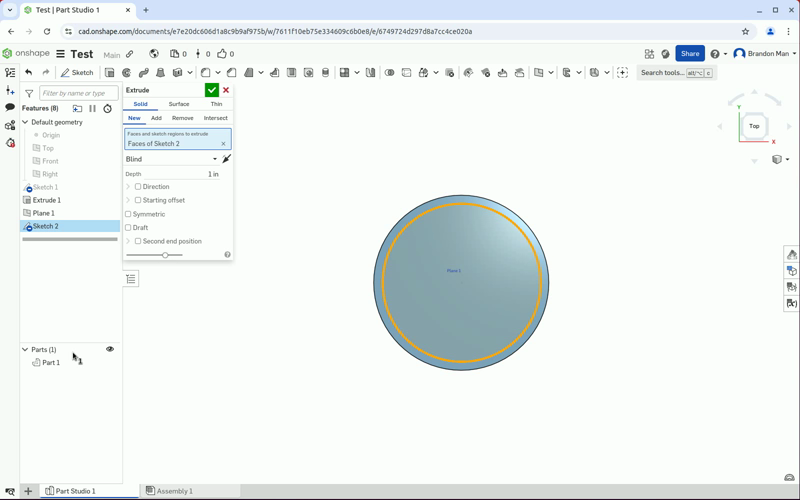
mouse_move(143, 106)
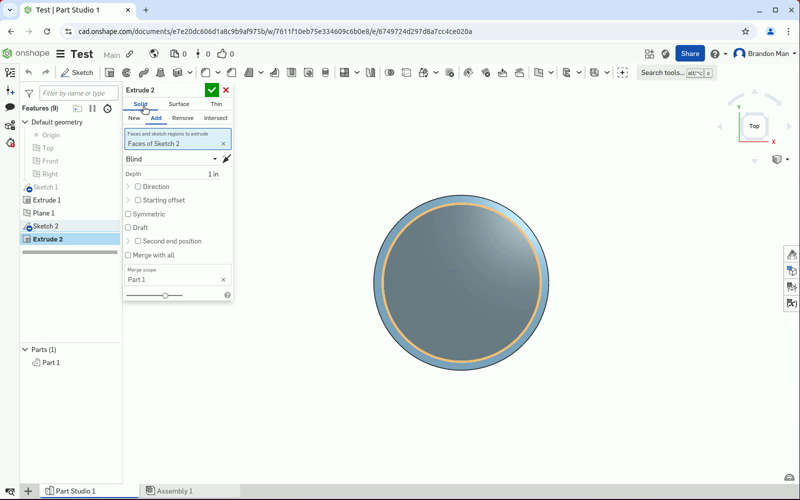
click(143, 106)
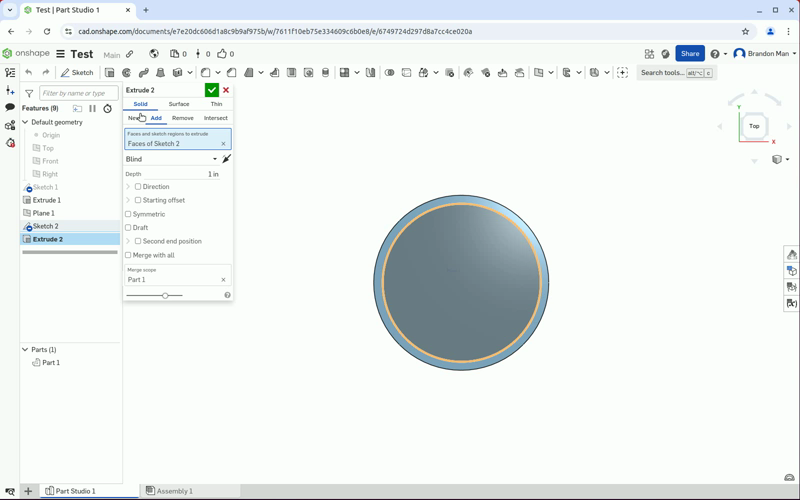
mouse_move(137, 120)
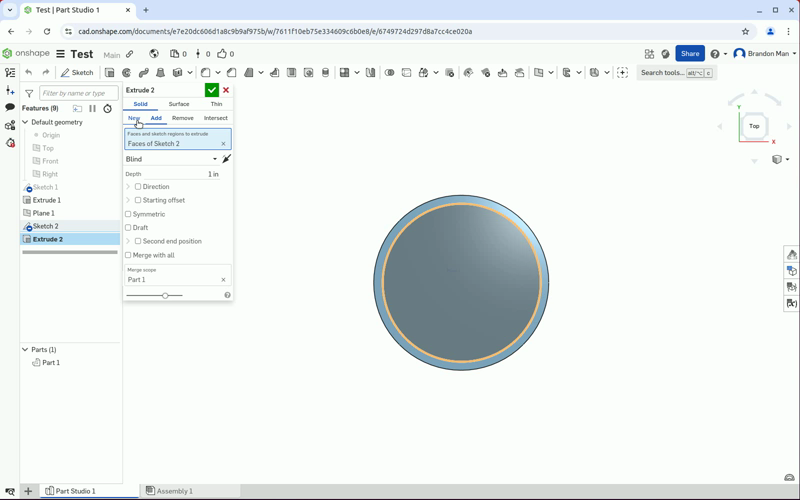
click(137, 120)
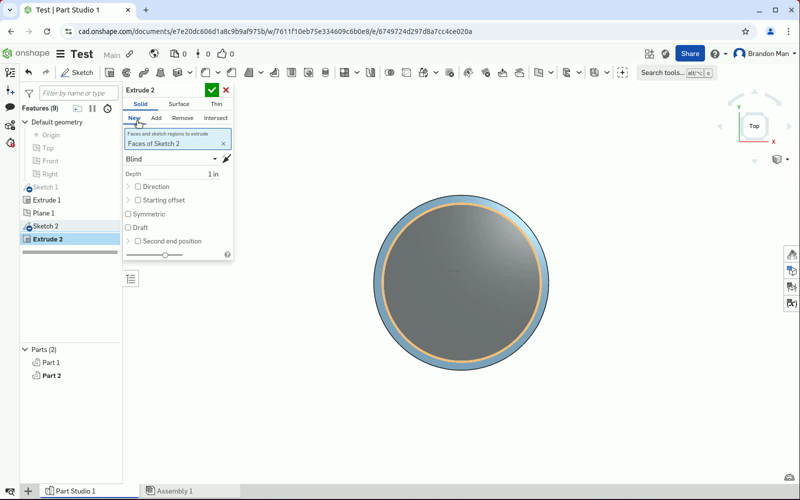
key(tab, 4)
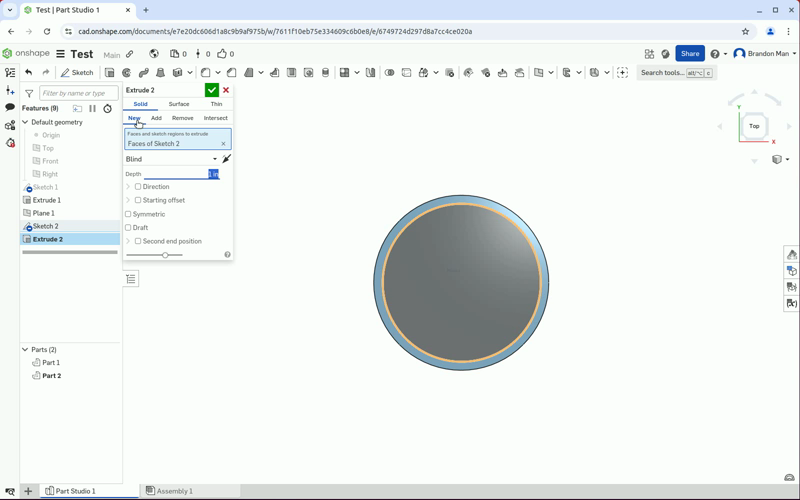
text(5.777)
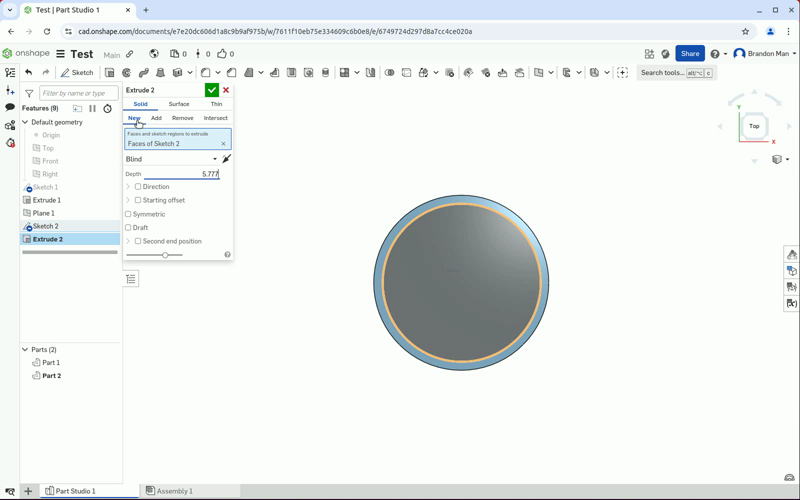
key(enter)
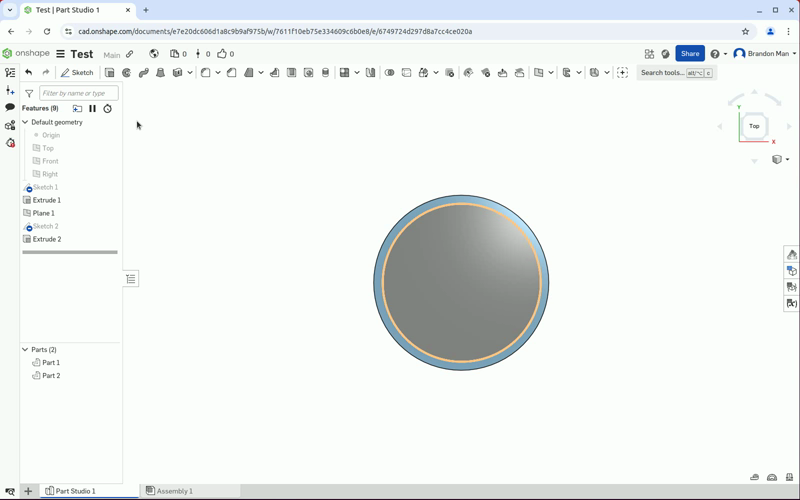
key(shift+h)
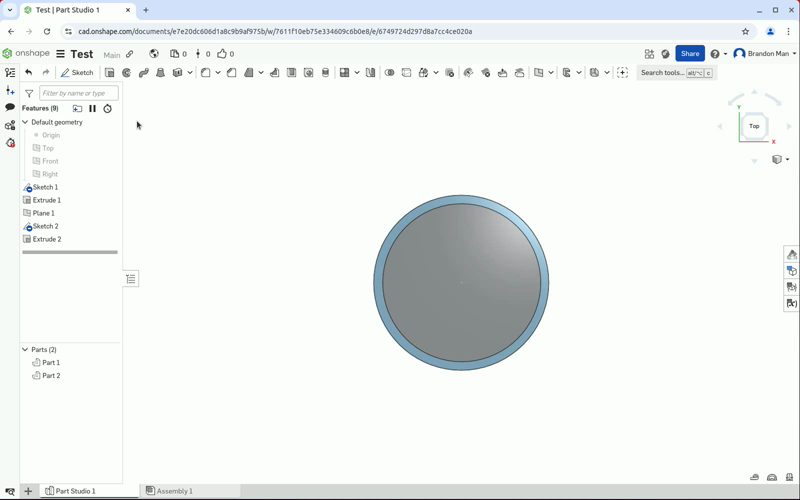
key(shift+h)
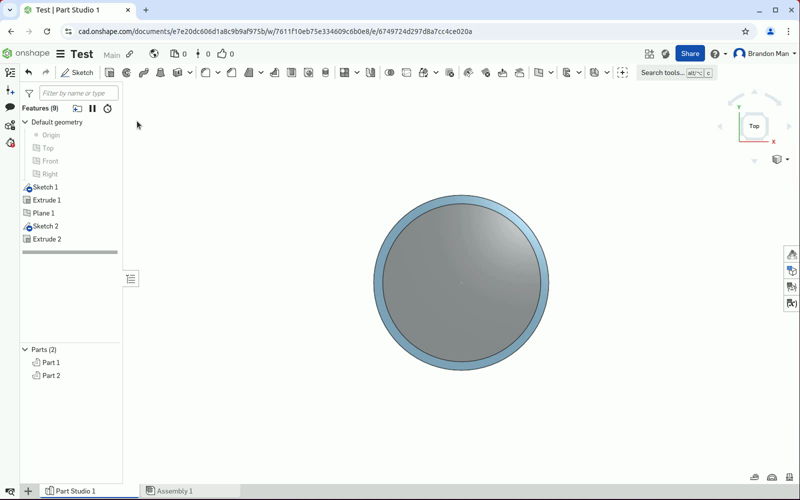
key(shift+7)
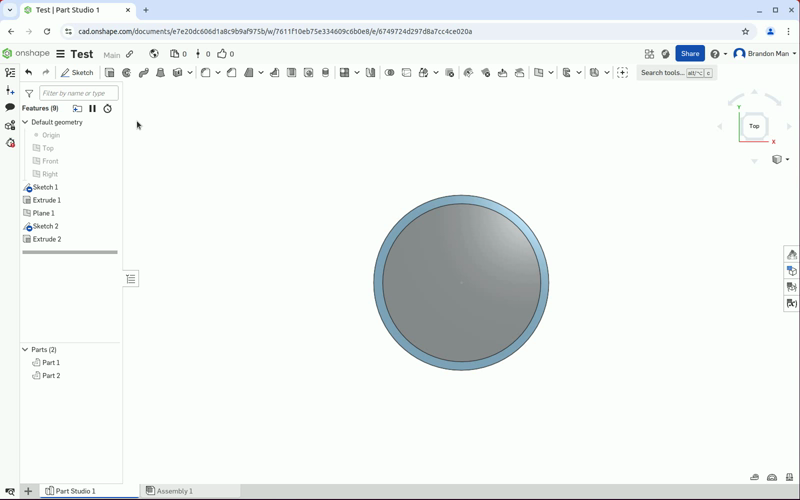
key(up, 3)
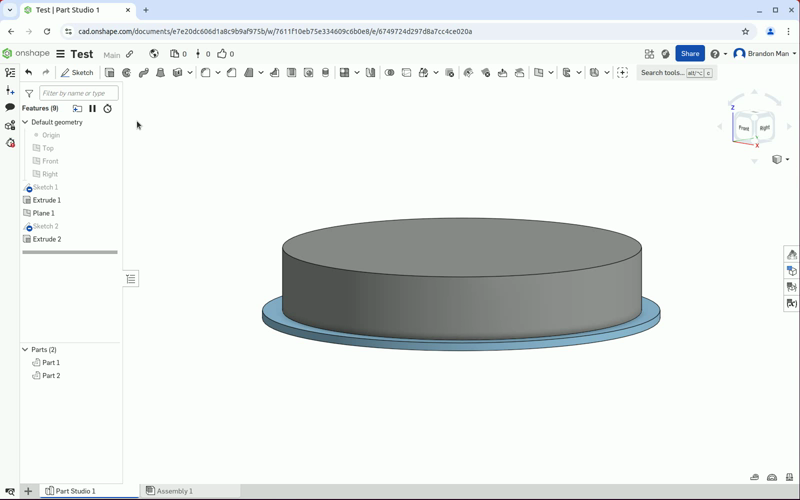
key(left, 3)
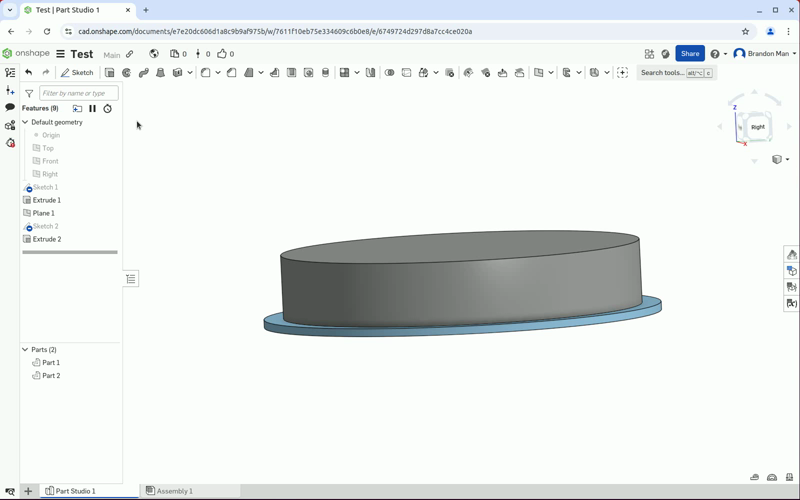
key(right, 3)
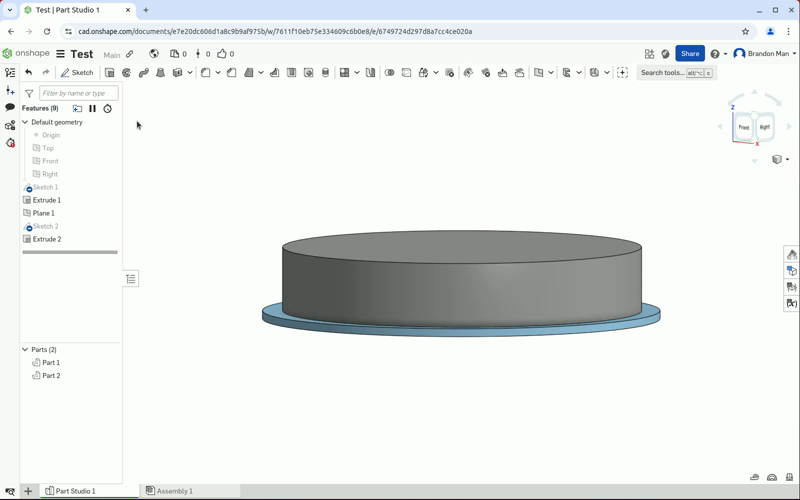
key(down, 3)
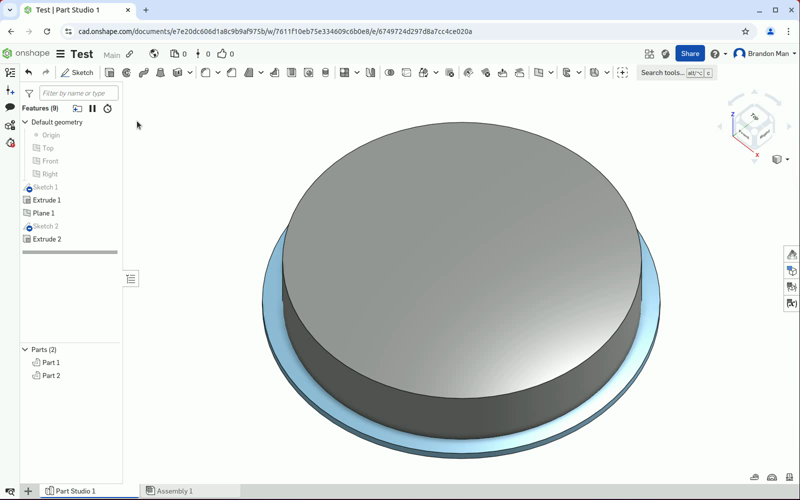
mouse_move(73, 189)
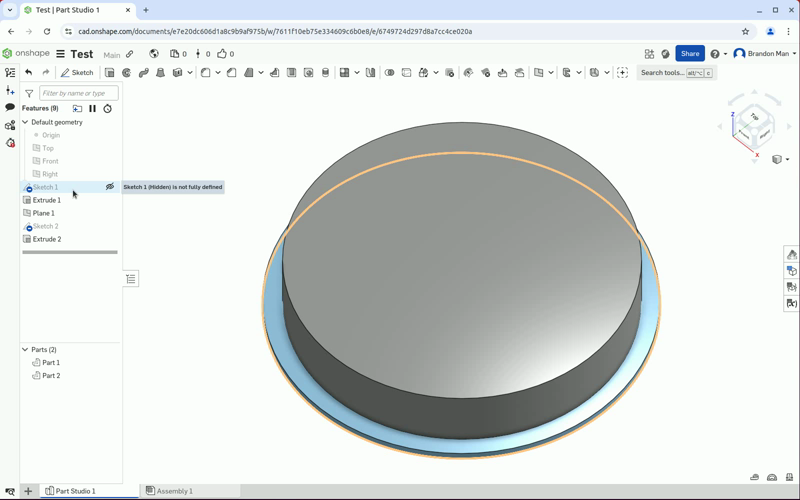
click(73, 189)